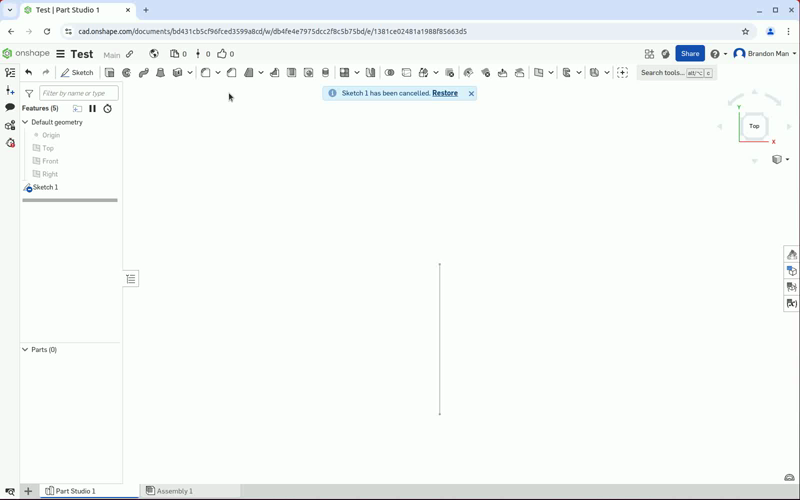
key(shift+h)
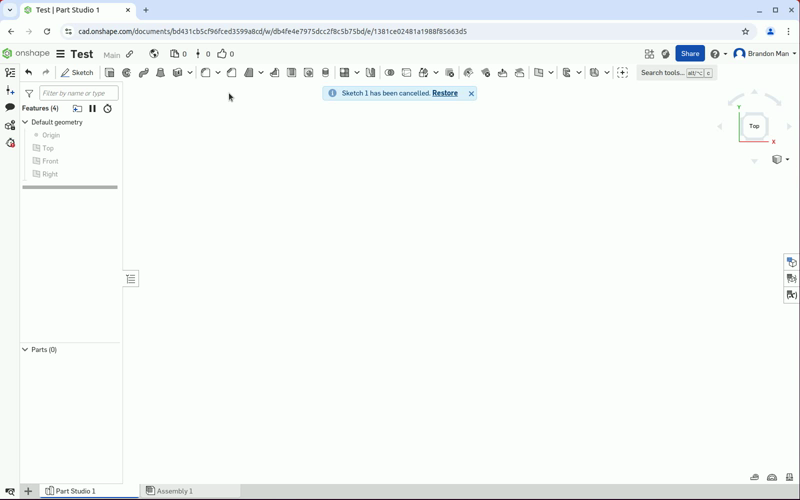
mouse_move(73, 352)
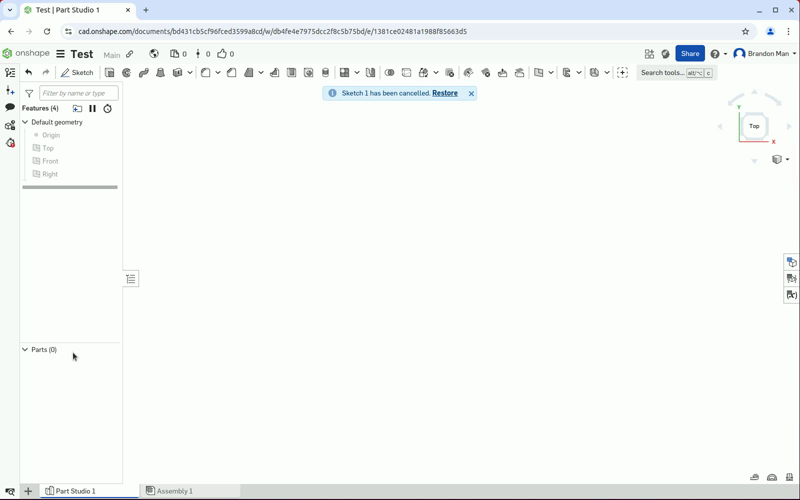
key(y)
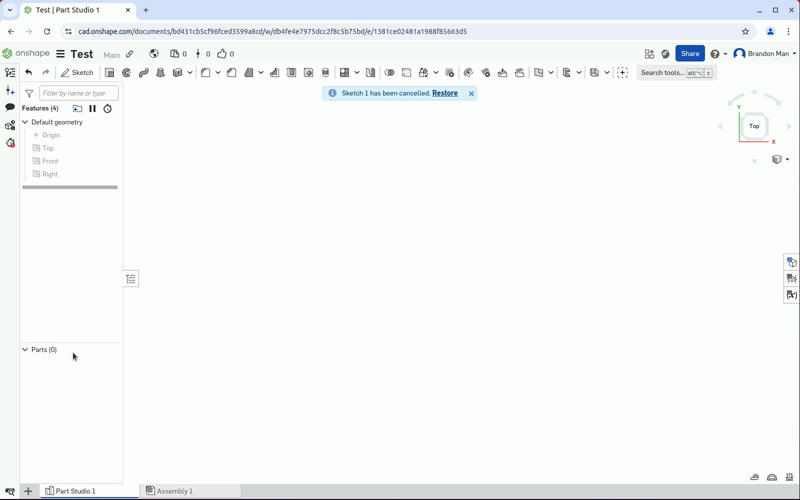
key(shift+p)
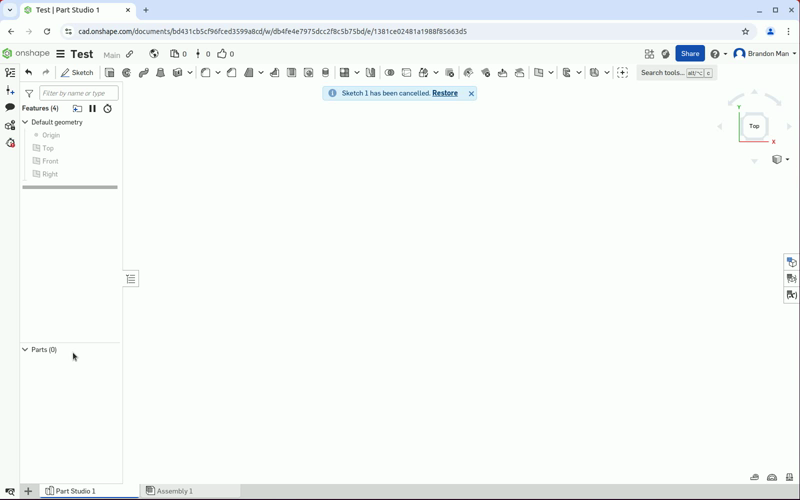
key(space)
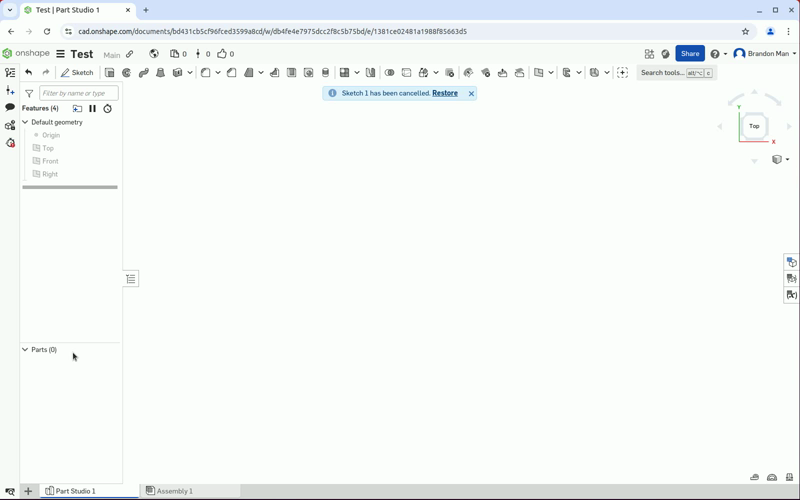
key_down(shift)
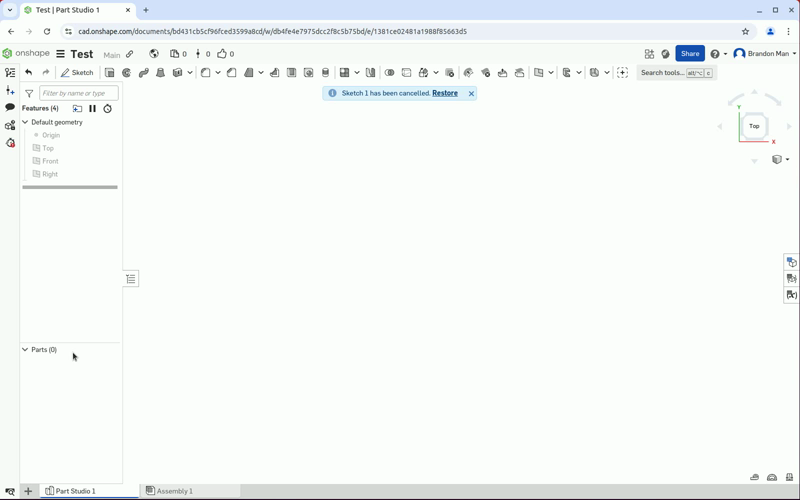
key(up)
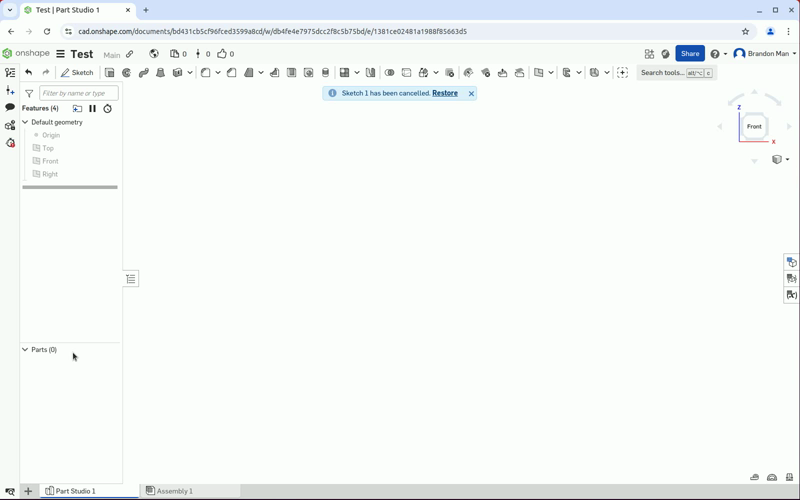
key_up(shift)
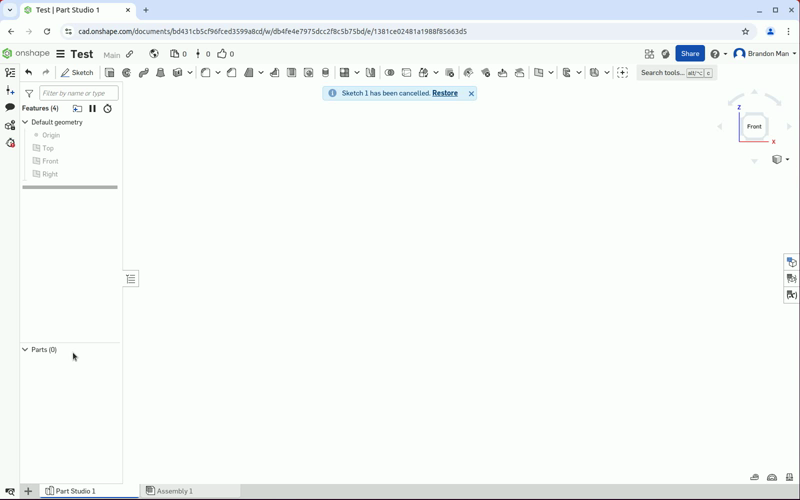
key(space)
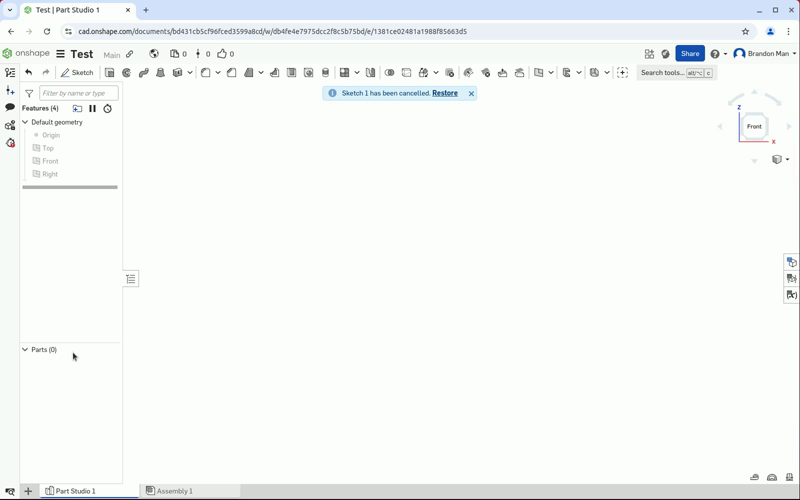
key_down(shift)
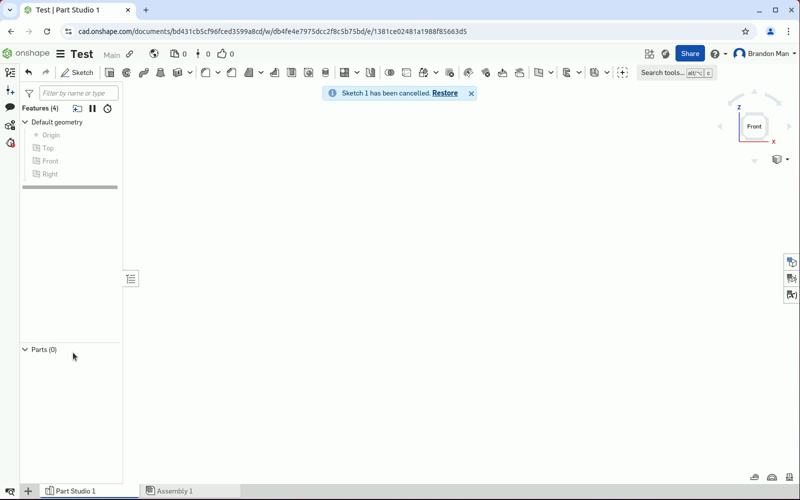
key(left)
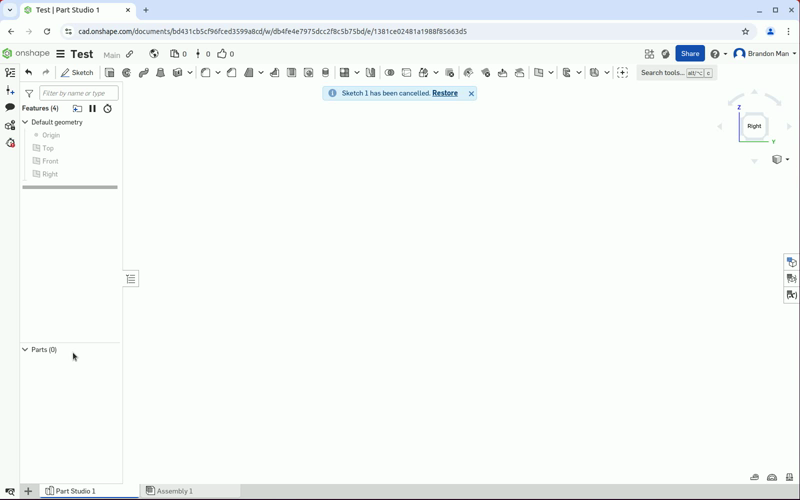
key_up(shift)
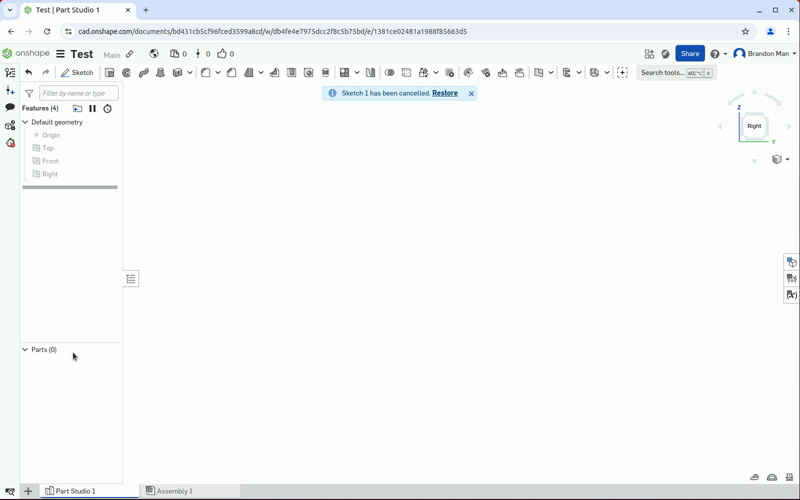
mouse_move(73, 352)
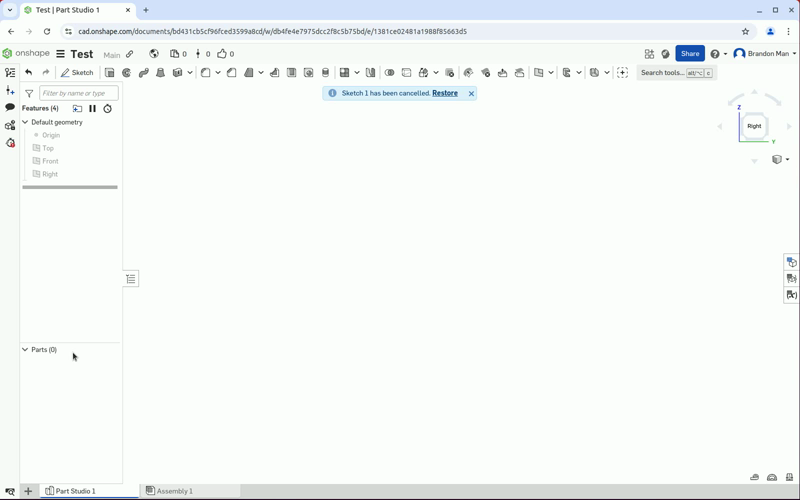
key(shift+y)
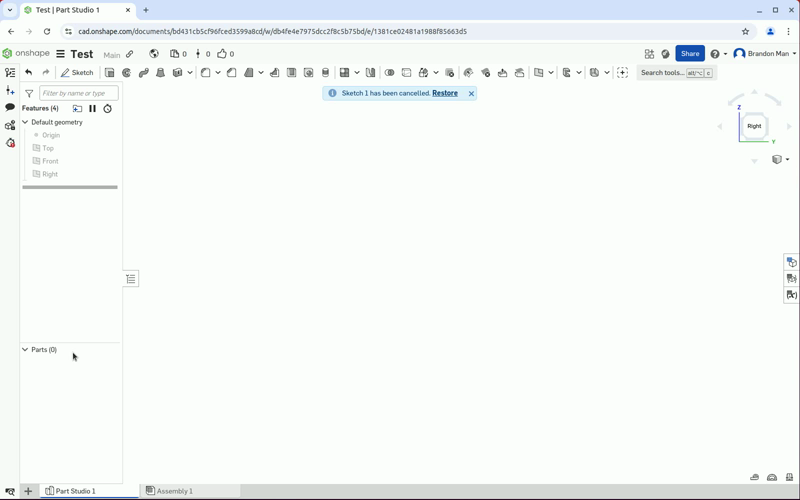
key(shift+s)
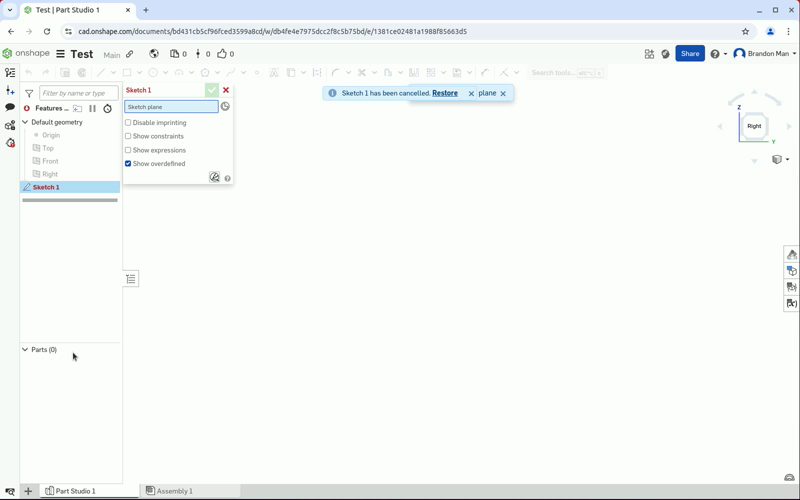
mouse_move(73, 176)
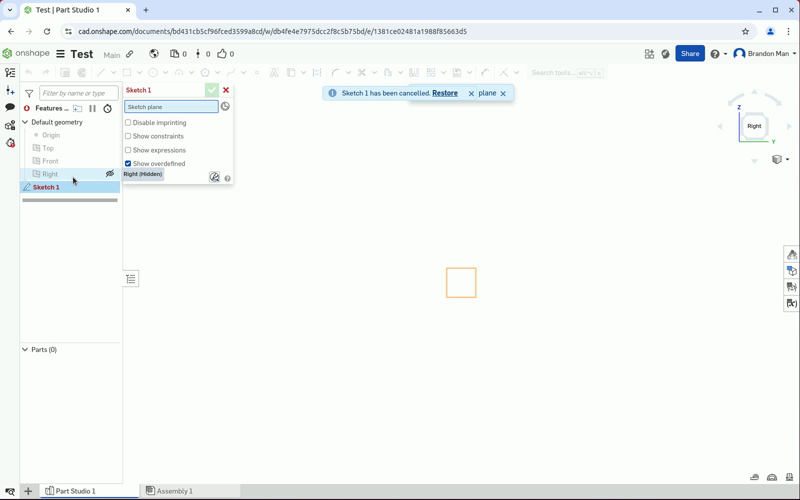
click(73, 176)
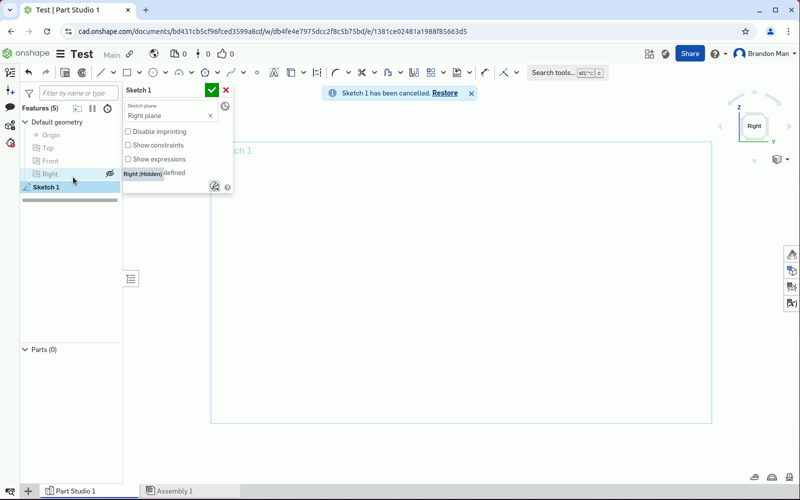
mouse_move(73, 352)
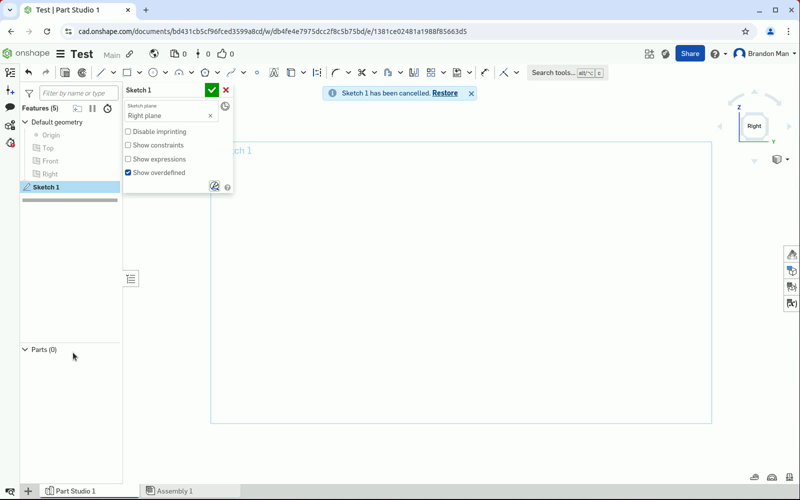
key(y)
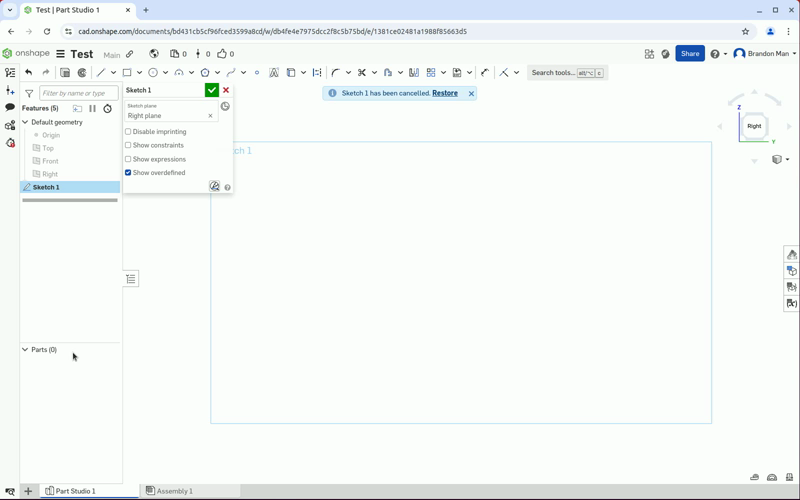
key(c)
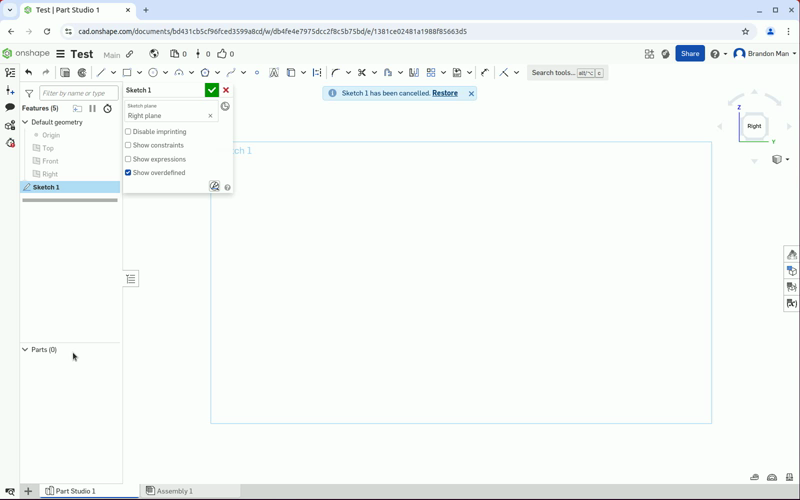
key_down(shift)
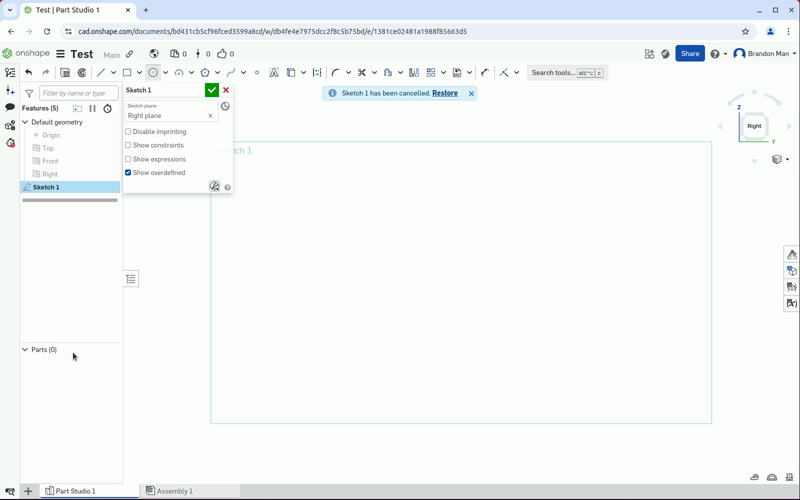
mouse_move(461, 282)
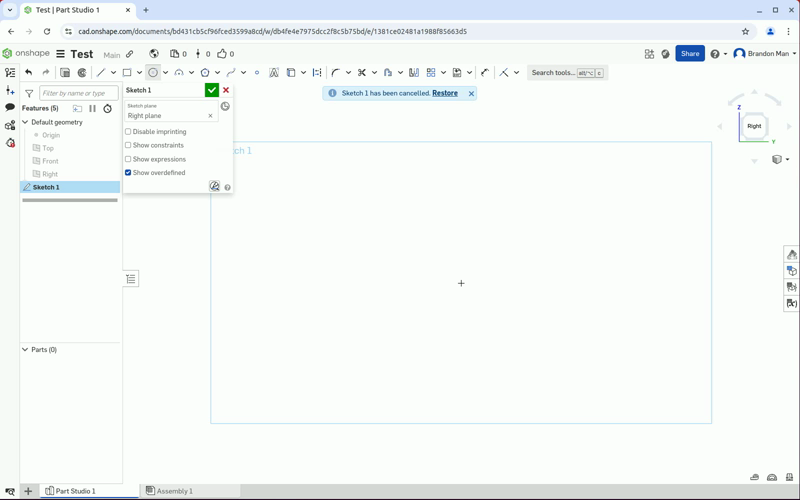
click(461, 282)
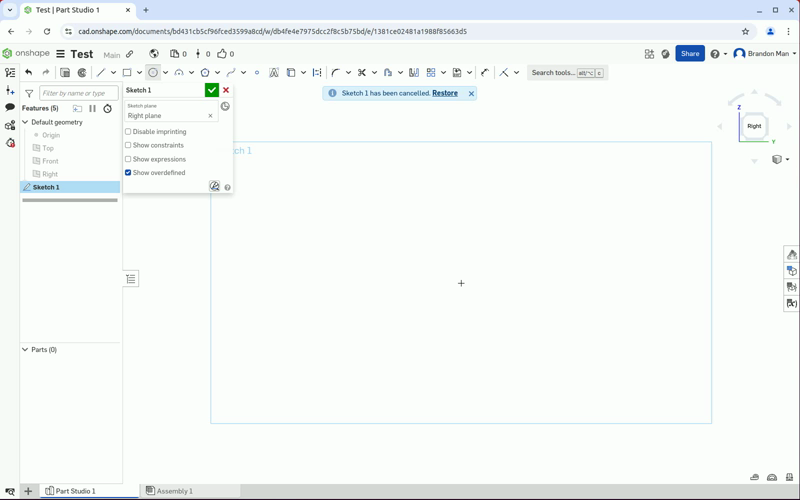
key_up(shift)
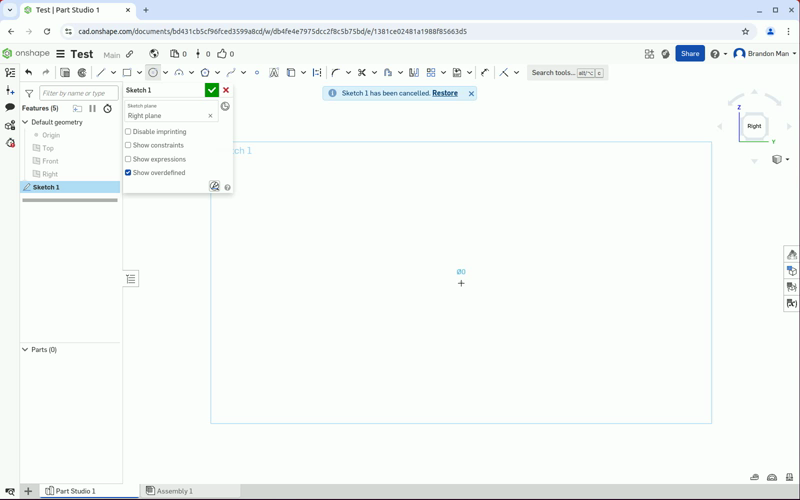
mouse_move(574, 282)
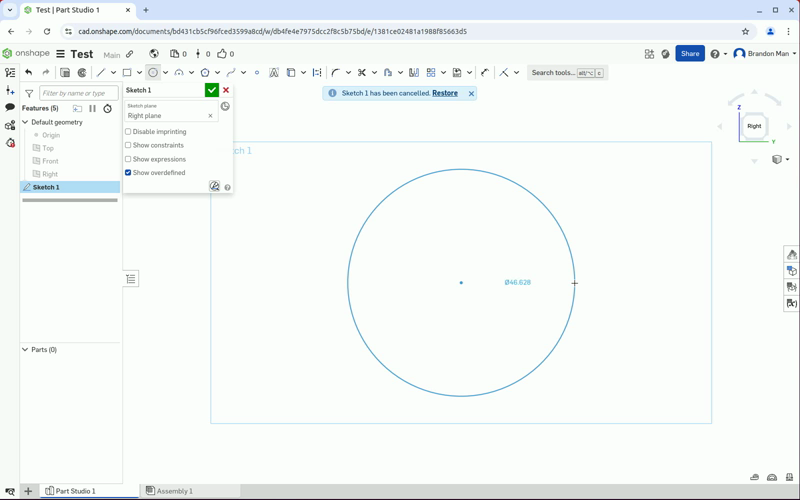
click(574, 282)
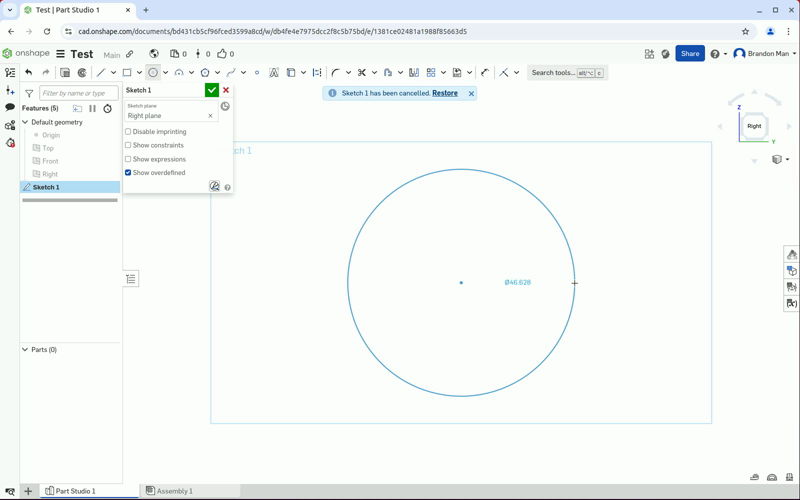
key(esc)
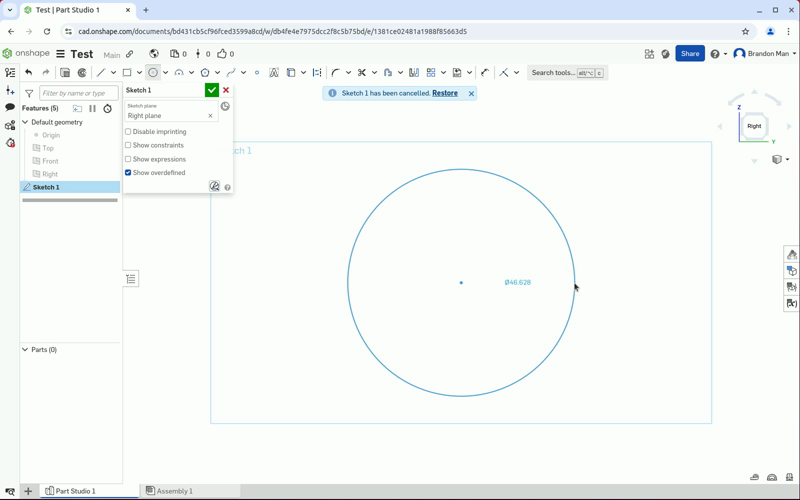
mouse_move(539, 301)
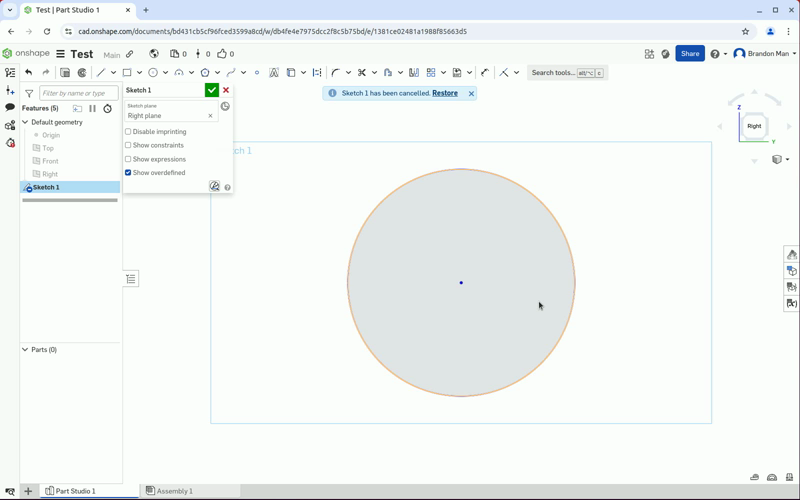
click(539, 301)
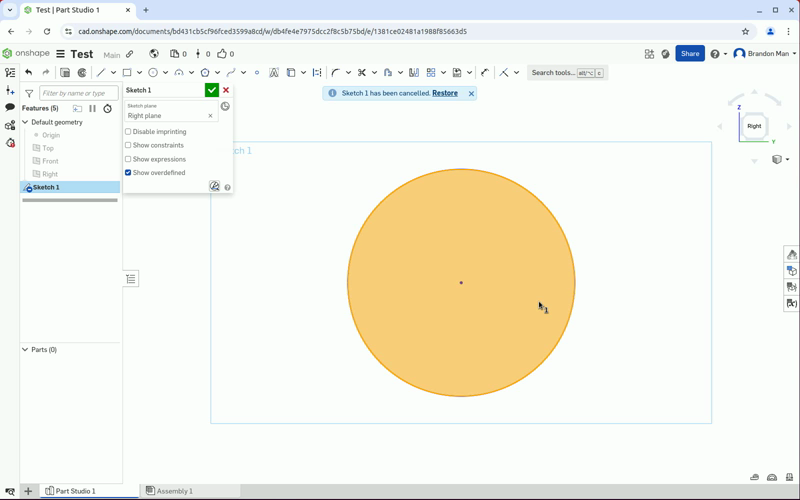
mouse_move(73, 352)
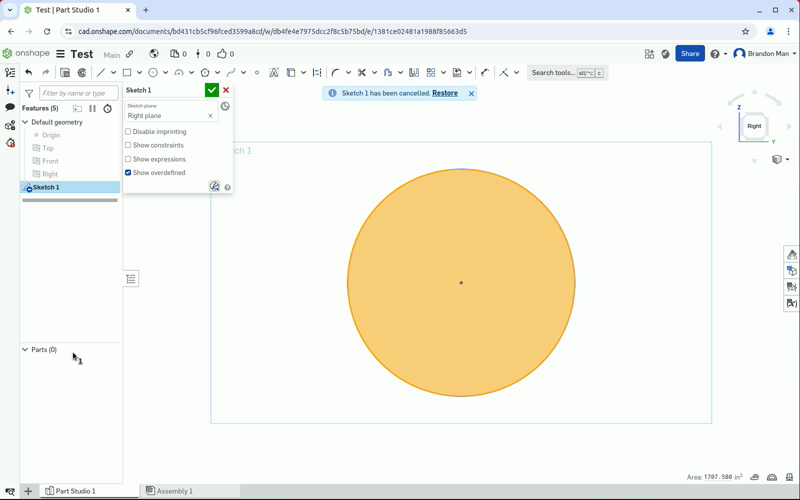
key(shift+y)
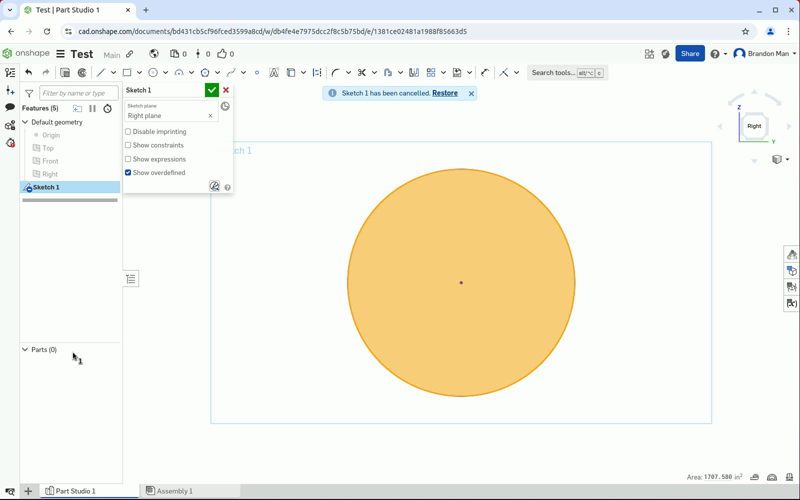
key(shift+e)
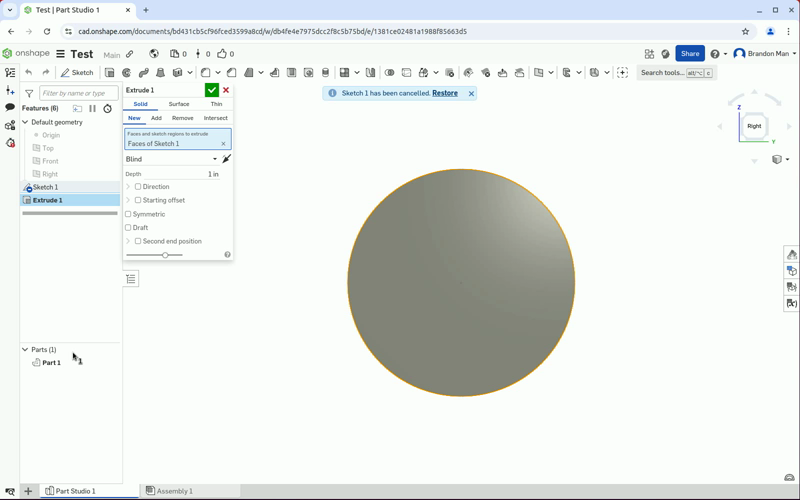
mouse_move(143, 106)
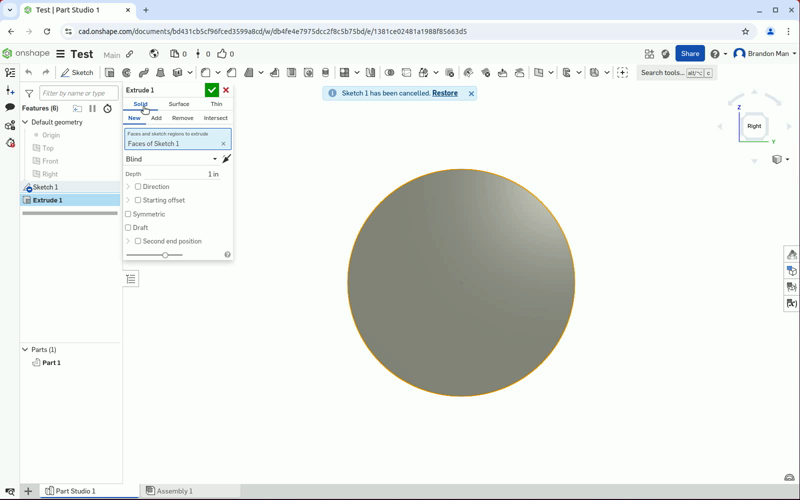
click(143, 106)
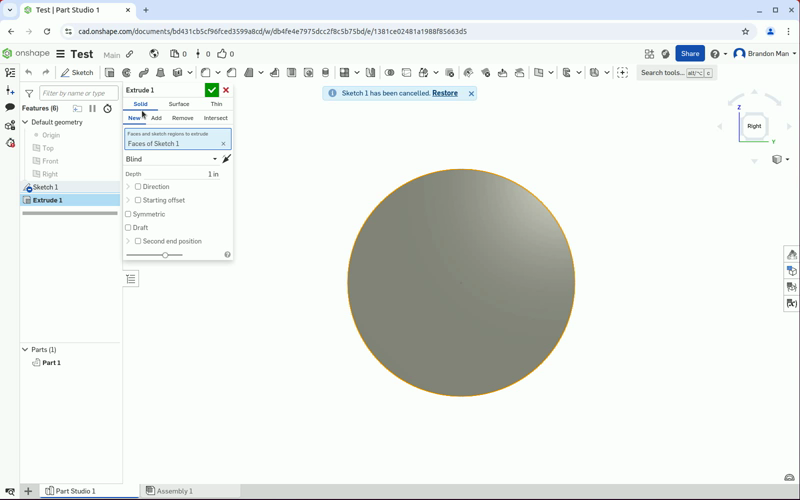
mouse_move(137, 120)
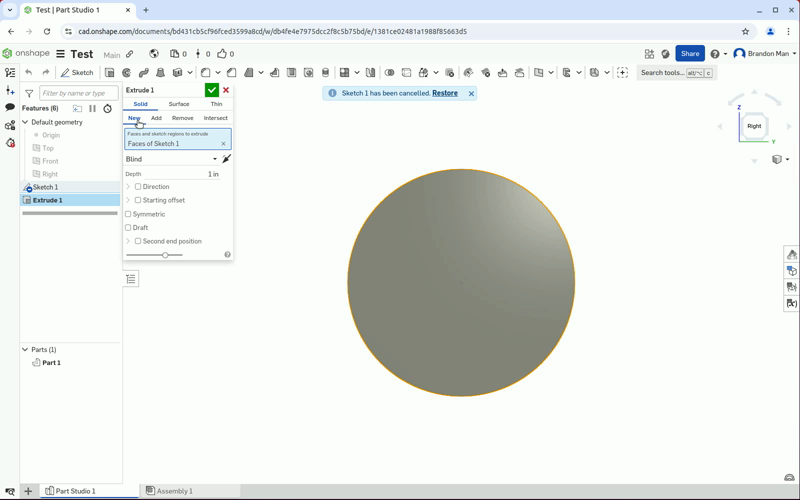
click(137, 120)
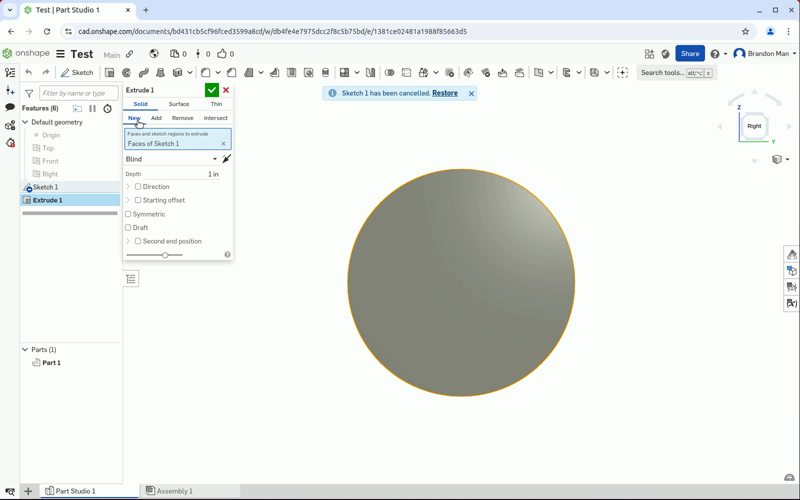
key(tab, 4)
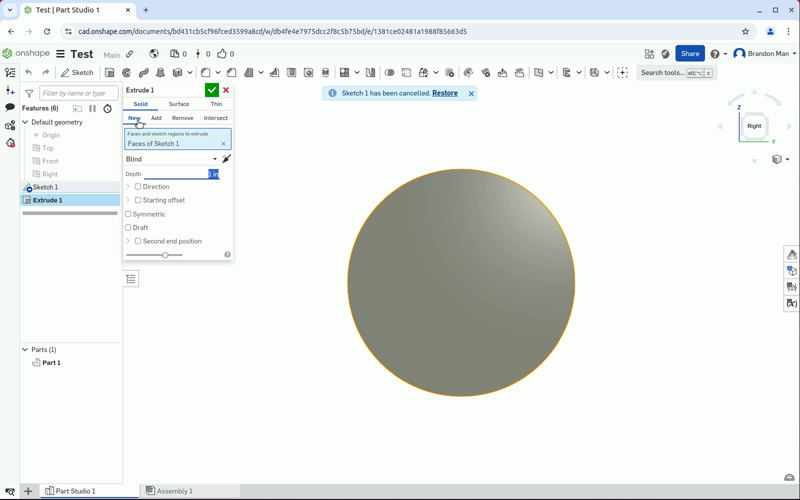
text(5.296)
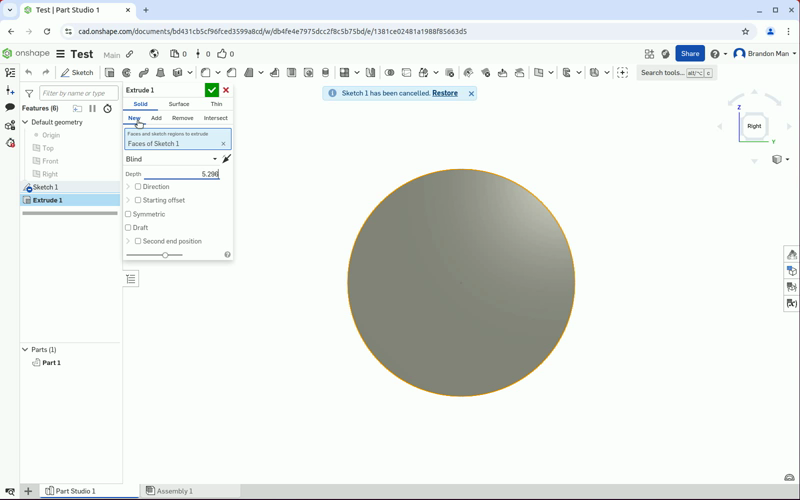
key(enter)
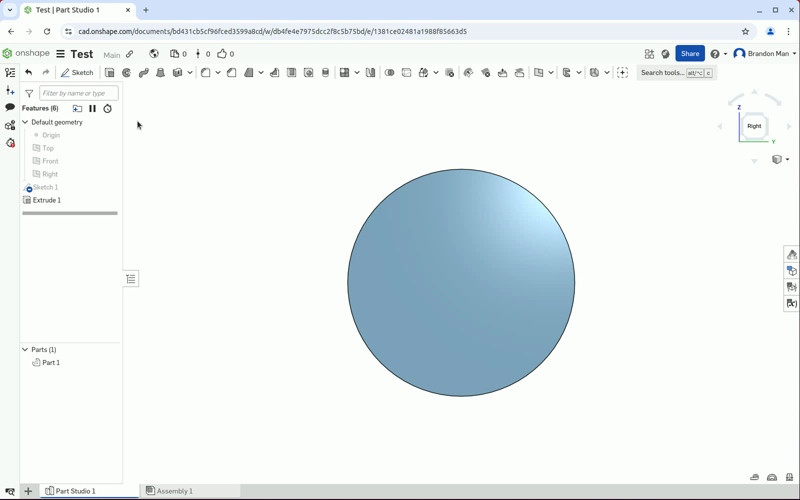
key(shift+h)
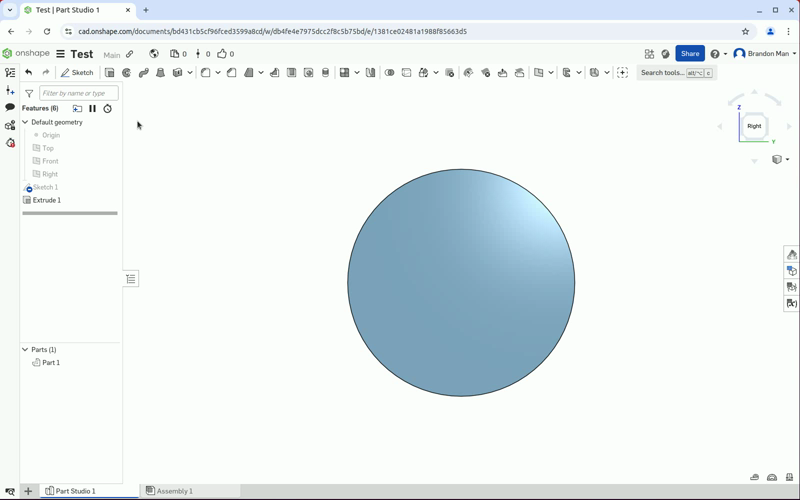
key(shift+h)
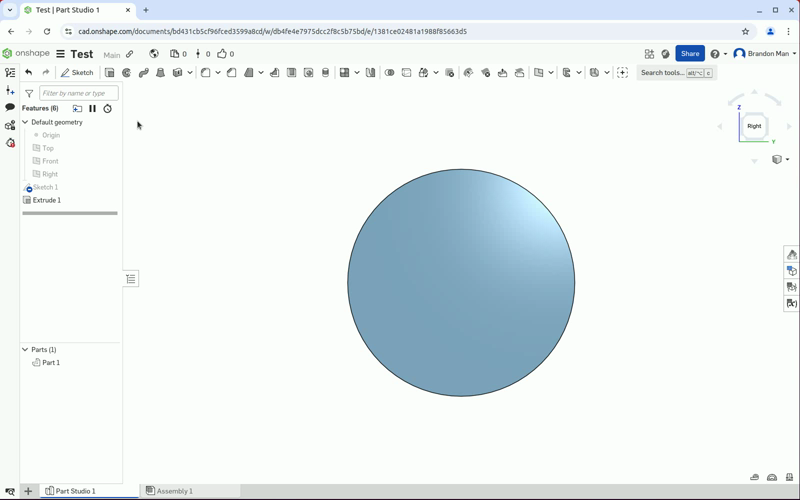
mouse_move(73, 189)
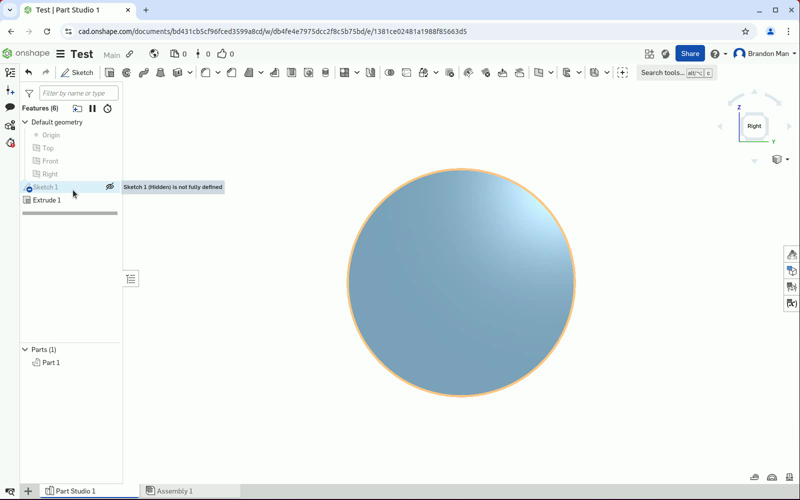
click(73, 189)
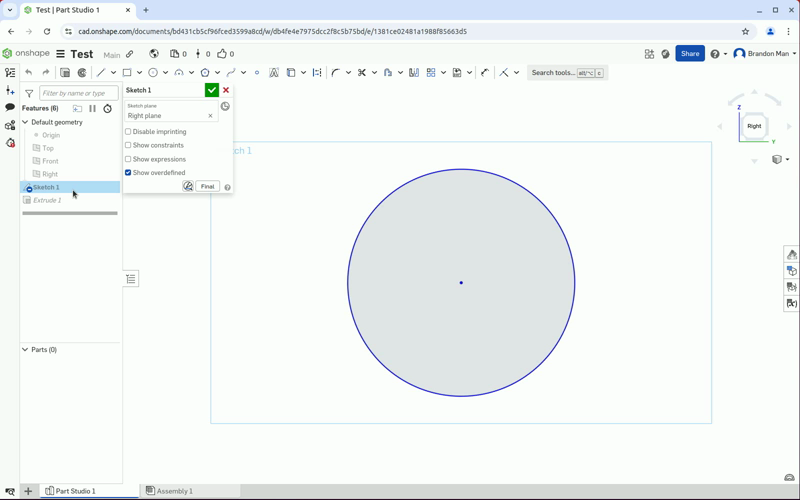
mouse_move(229, 92)
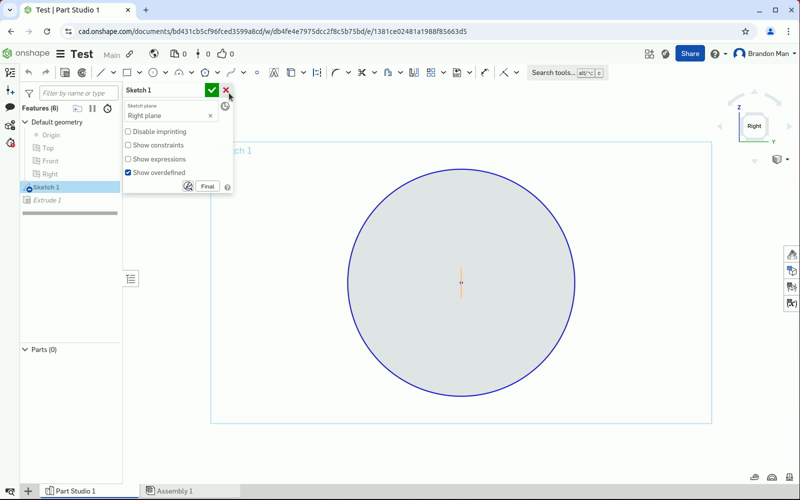
click(229, 92)
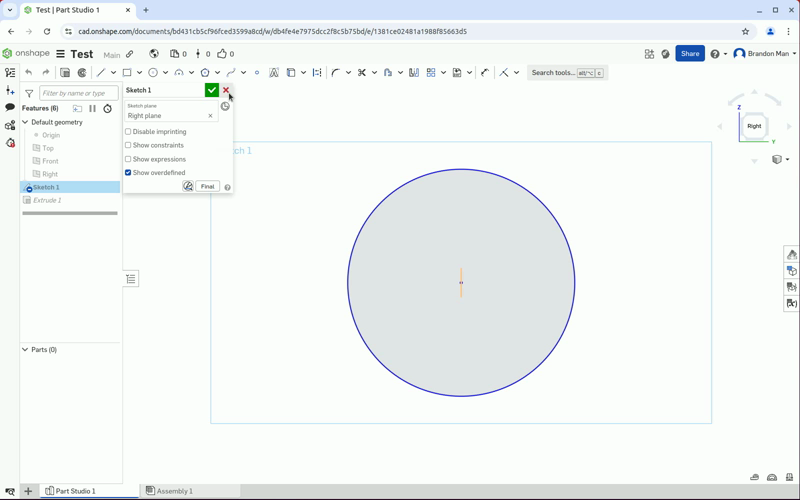
key(shift+s)
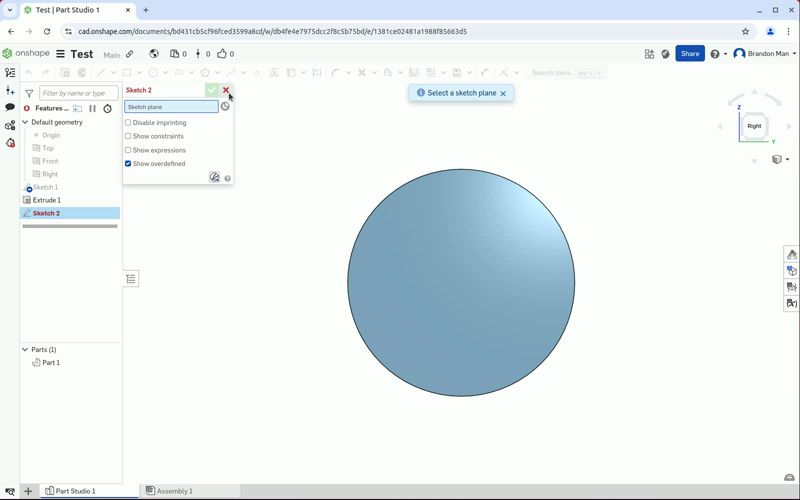
mouse_move(73, 176)
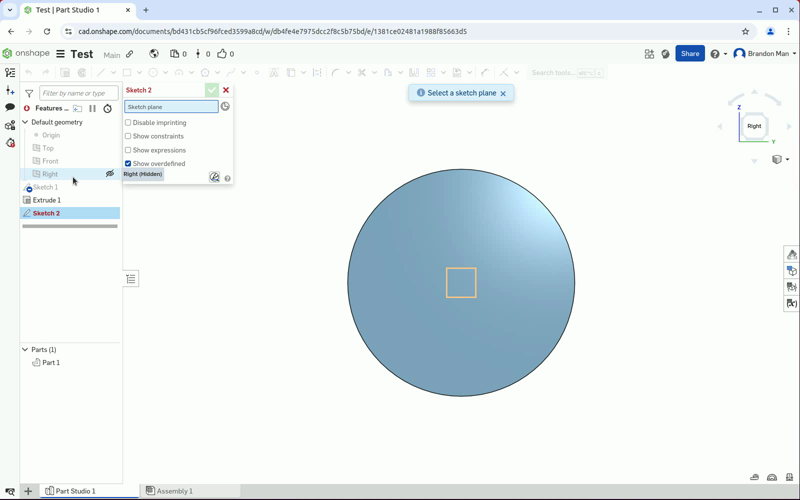
click(73, 176)
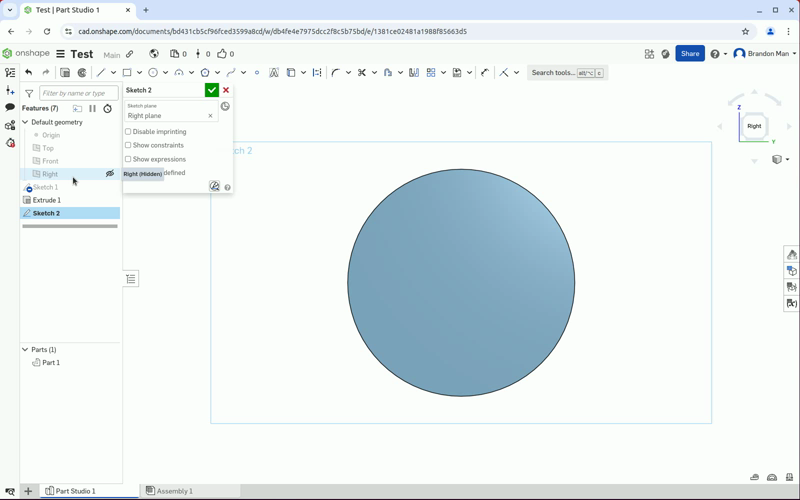
mouse_move(73, 352)
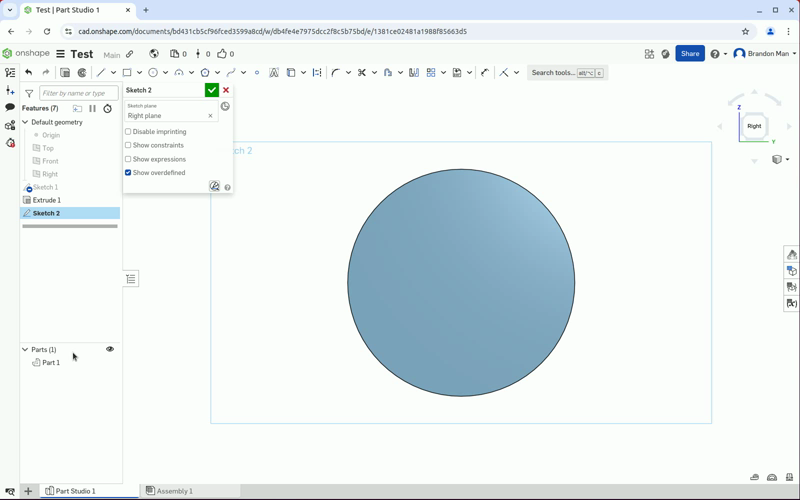
key(y)
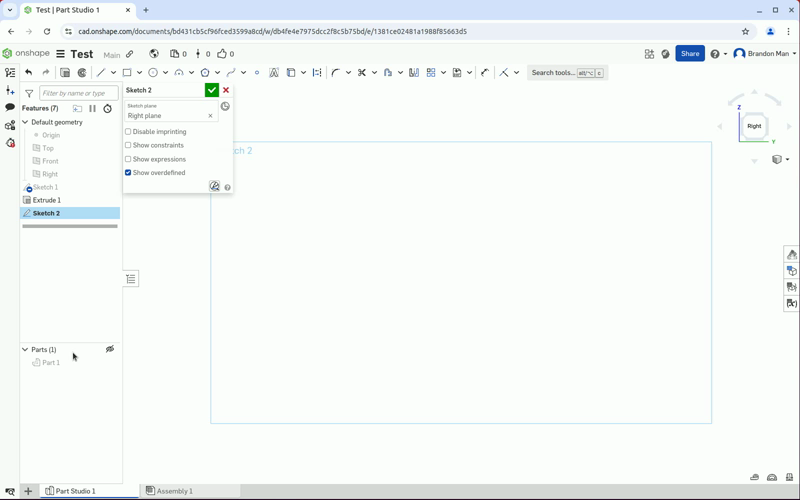
key(c)
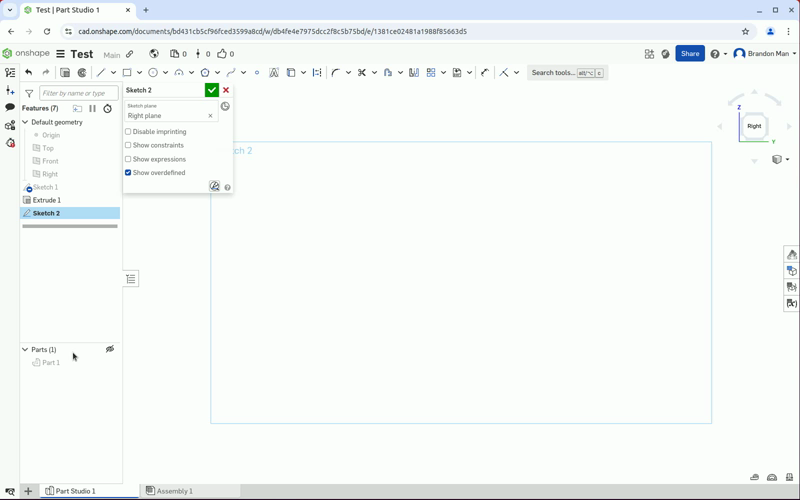
key_down(shift)
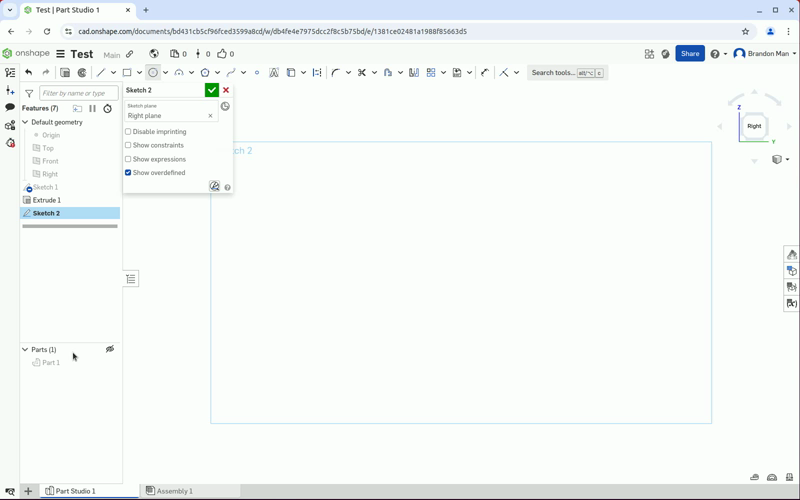
mouse_move(461, 282)
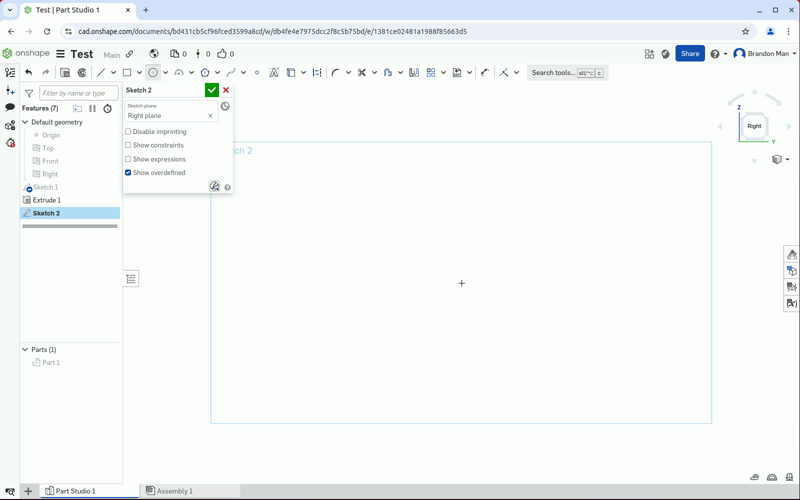
click(461, 282)
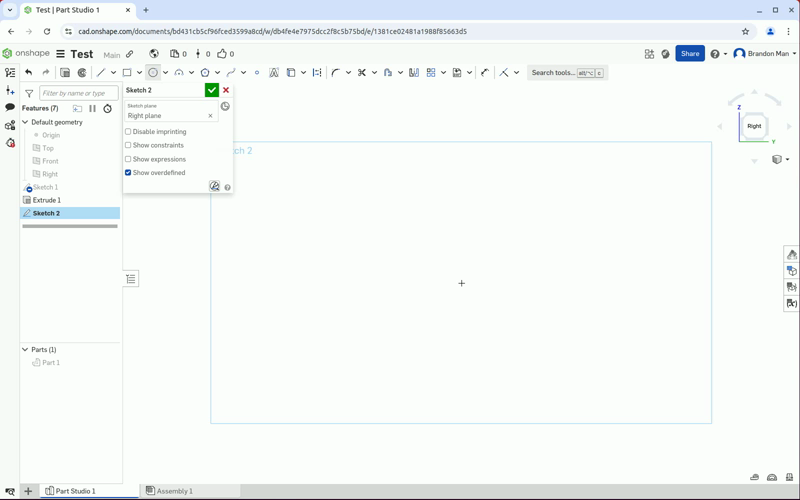
key_up(shift)
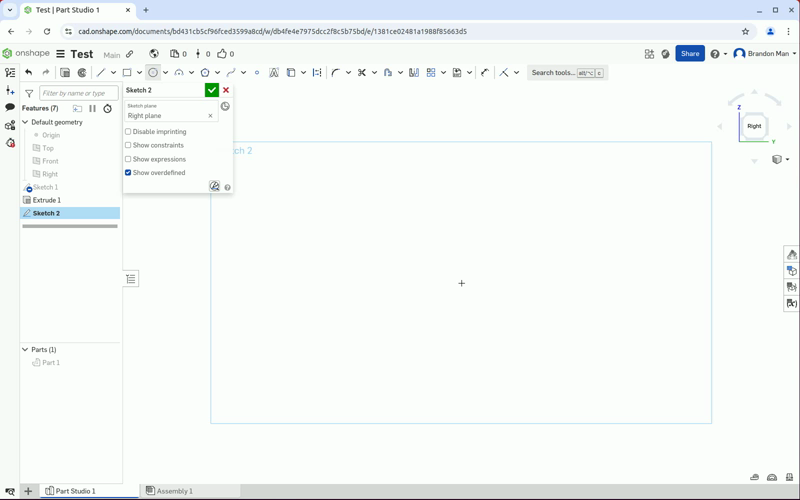
mouse_move(489, 282)
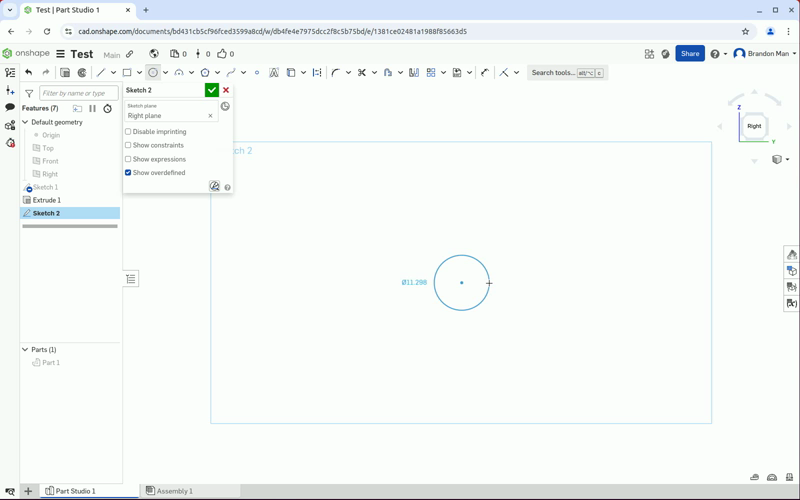
click(489, 282)
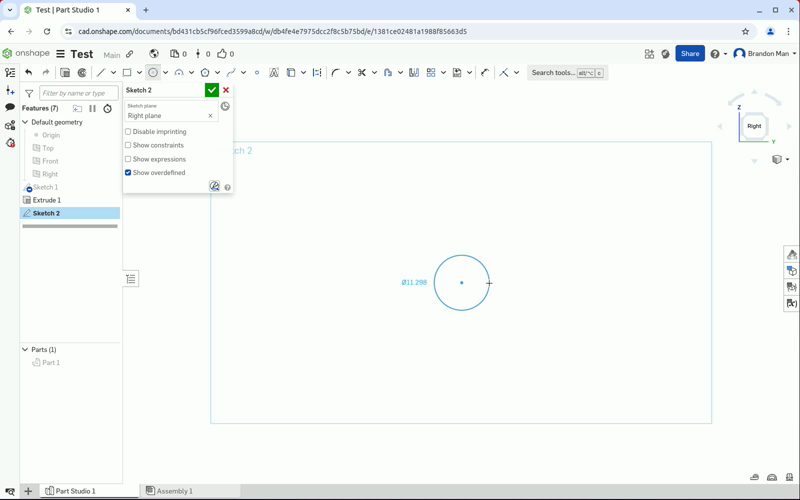
key(esc)
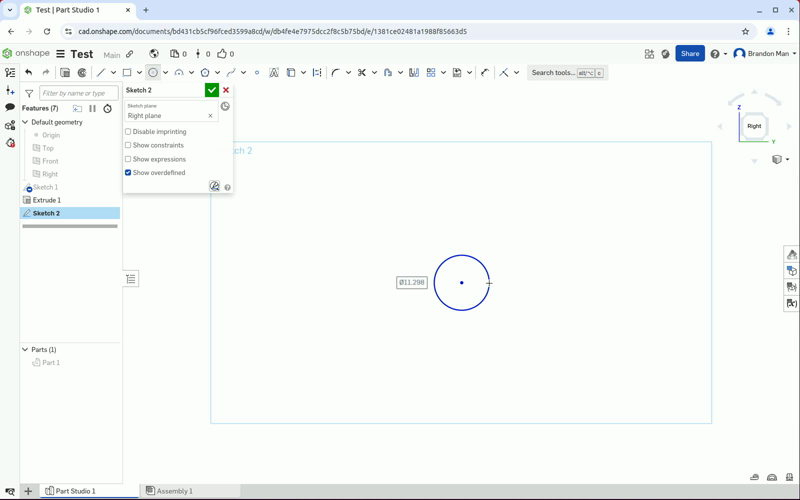
mouse_move(485, 283)
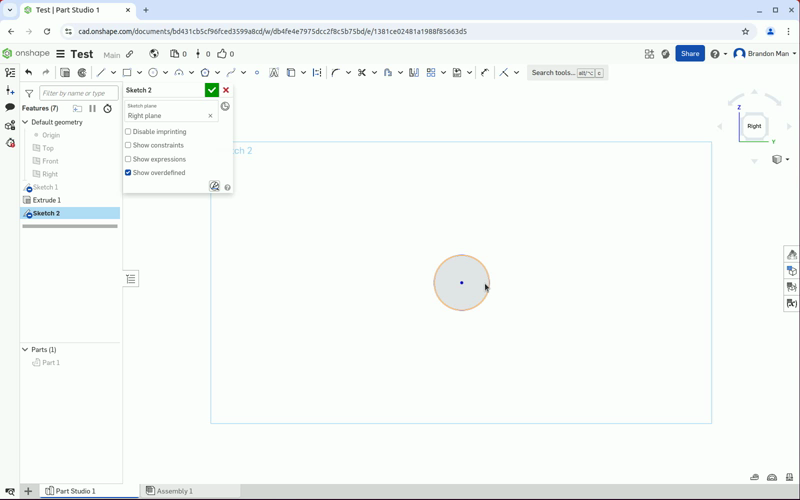
click(485, 283)
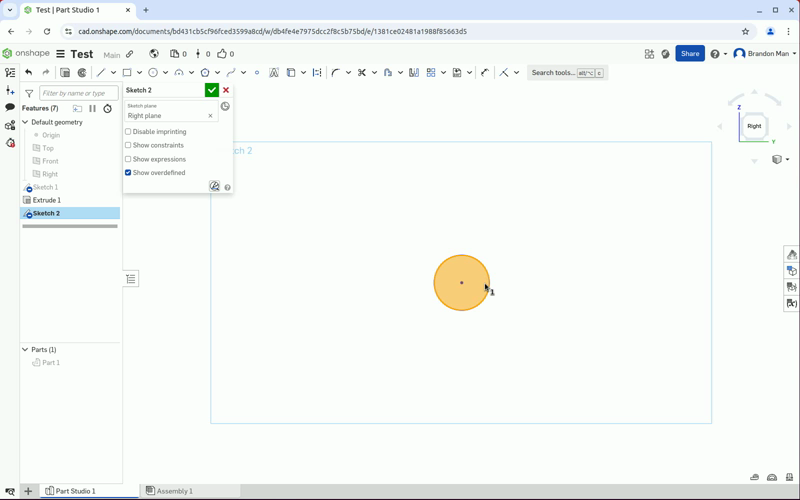
mouse_move(73, 352)
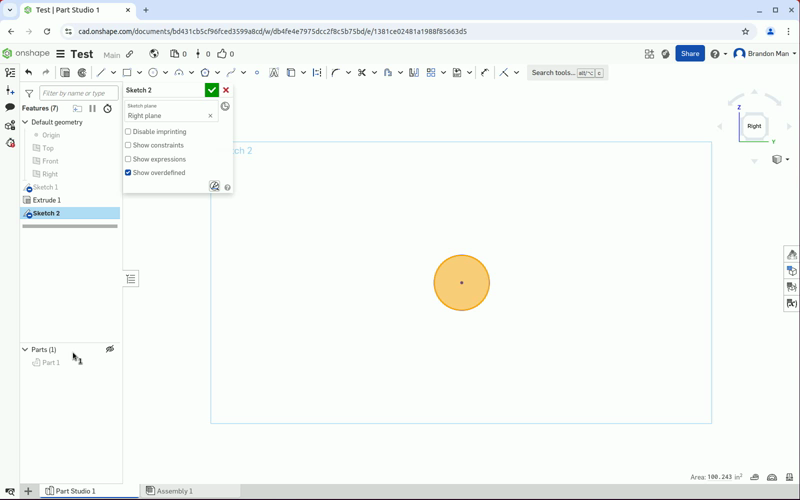
key(shift+y)
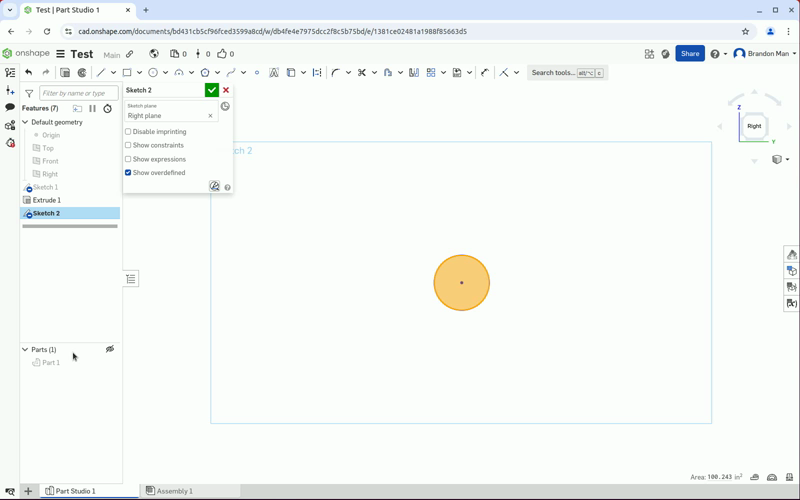
key(shift+e)
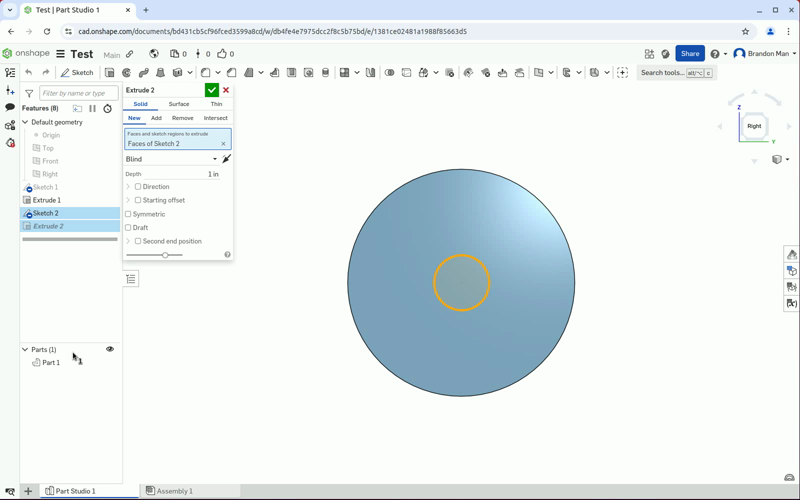
mouse_move(143, 106)
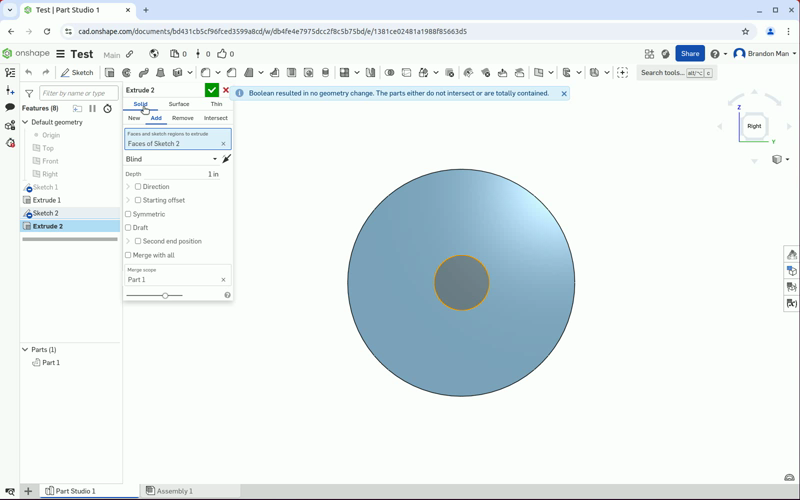
click(143, 106)
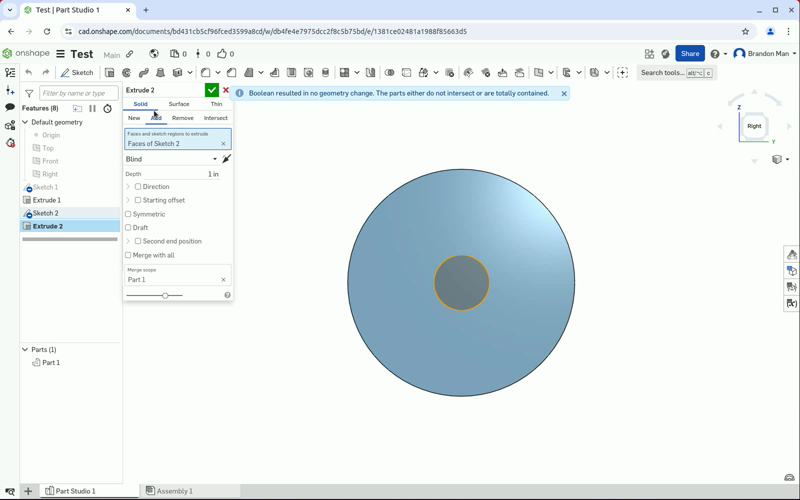
mouse_move(186, 120)
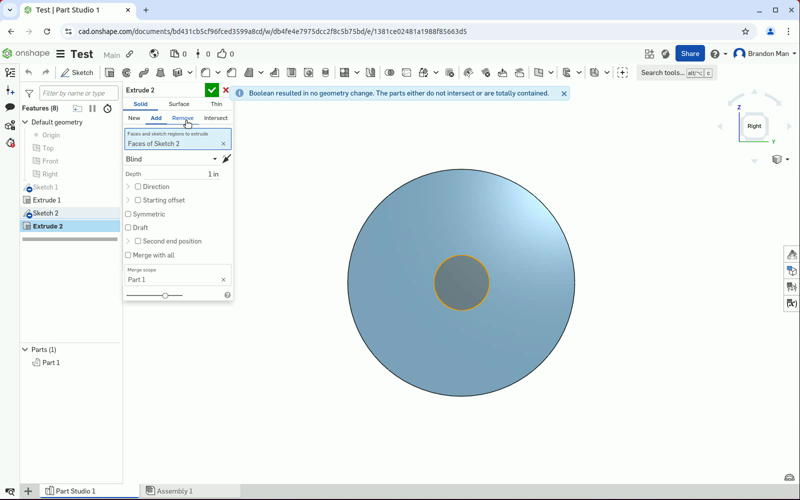
click(186, 120)
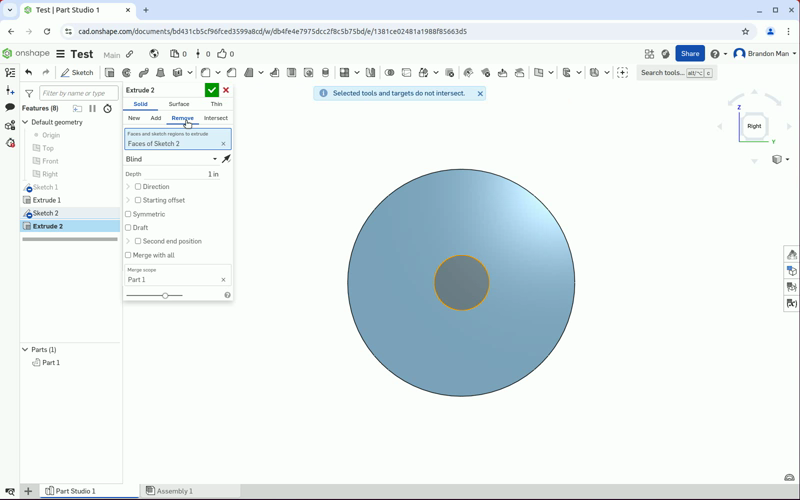
key(tab, 4)
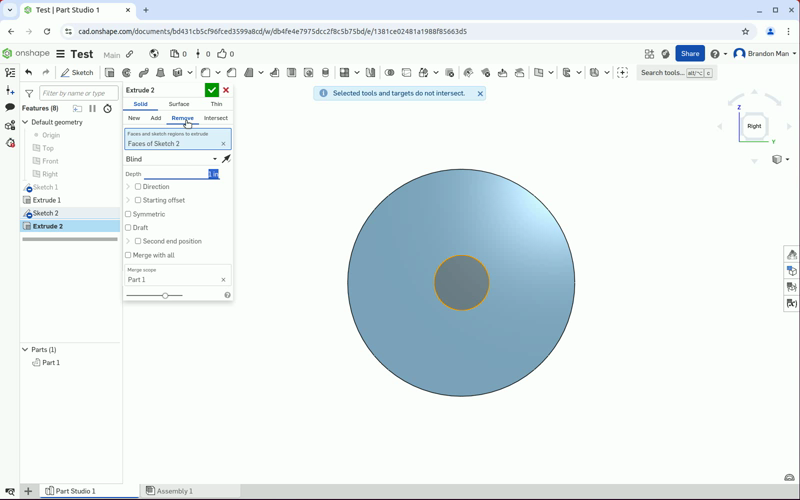
text(11.554)
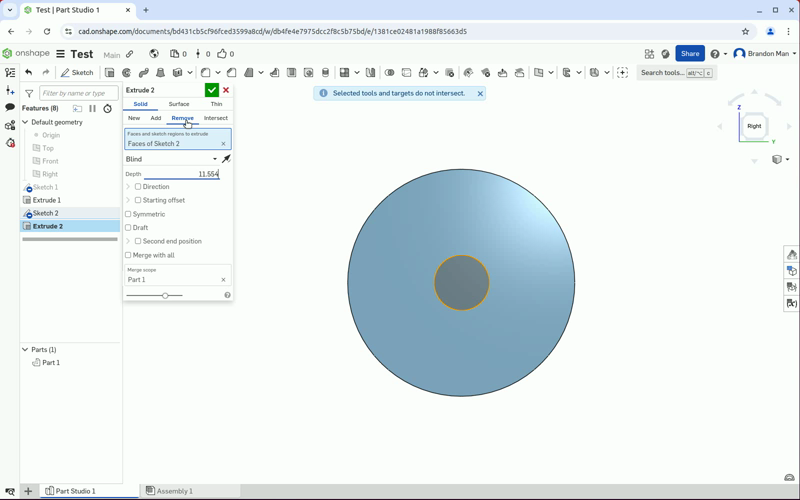
key(tab, 3)
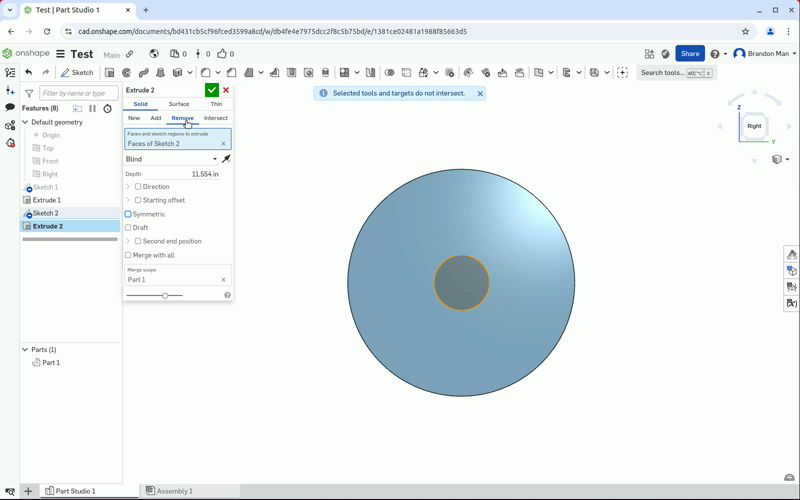
key(space)
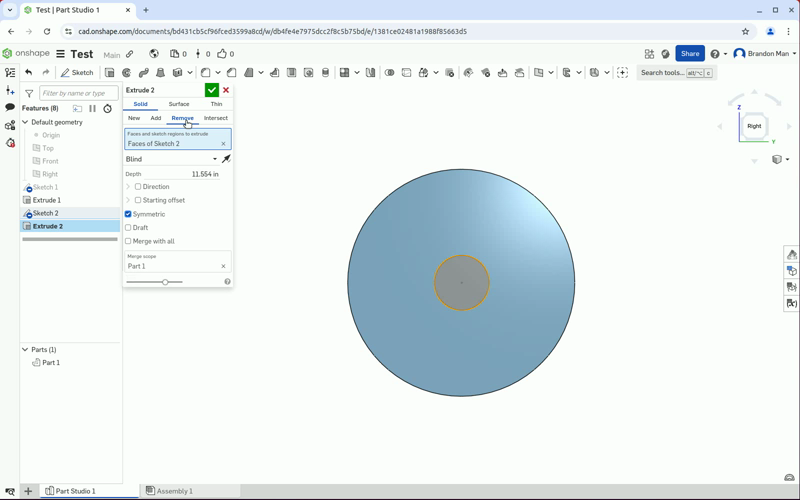
key(tab, 2)
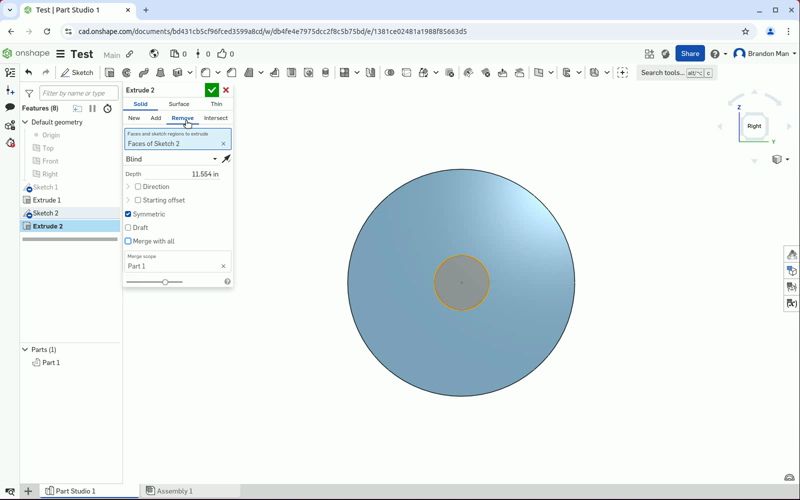
key(space)
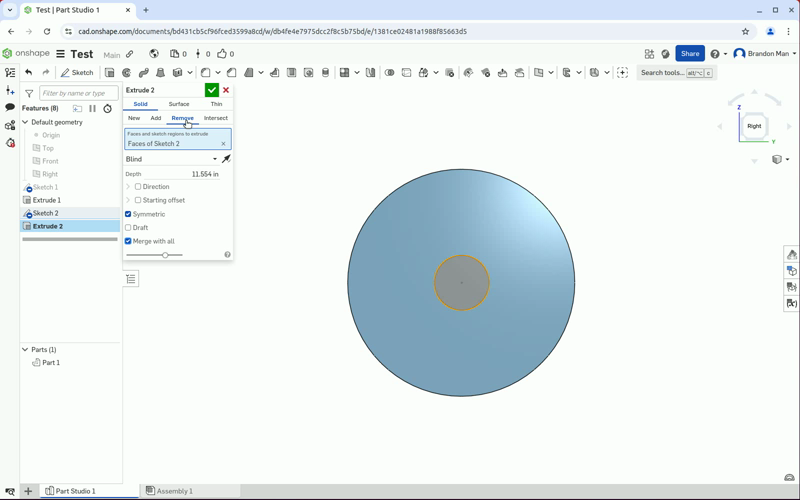
key(enter)
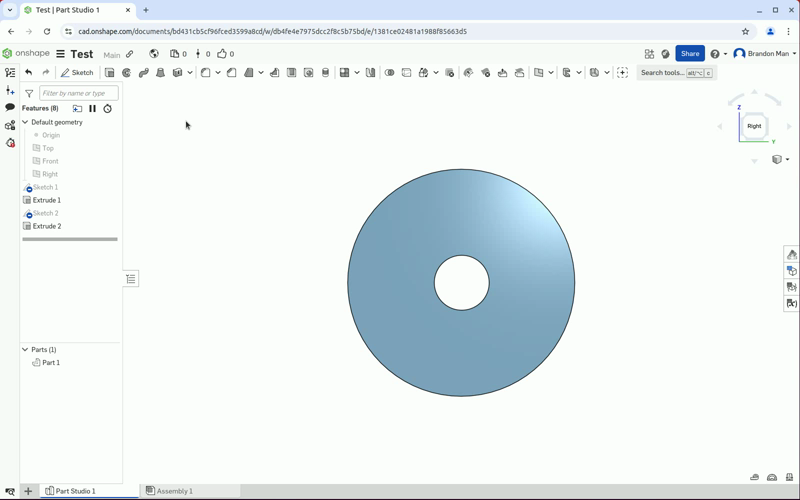
key(shift+h)
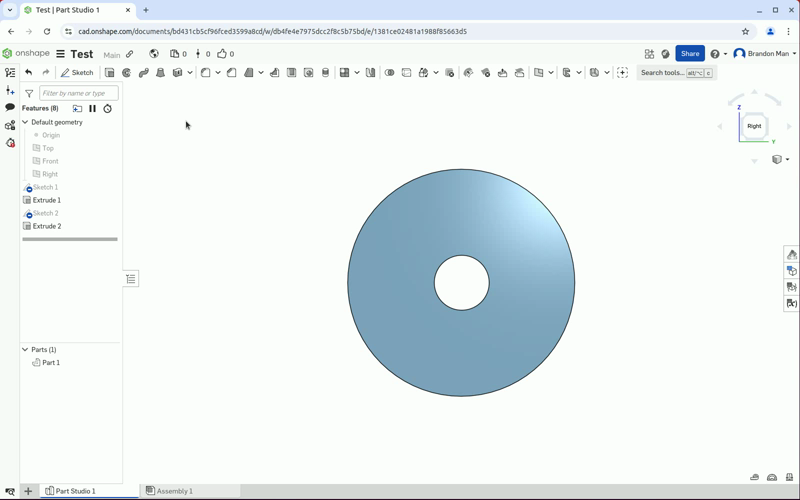
key(shift+h)
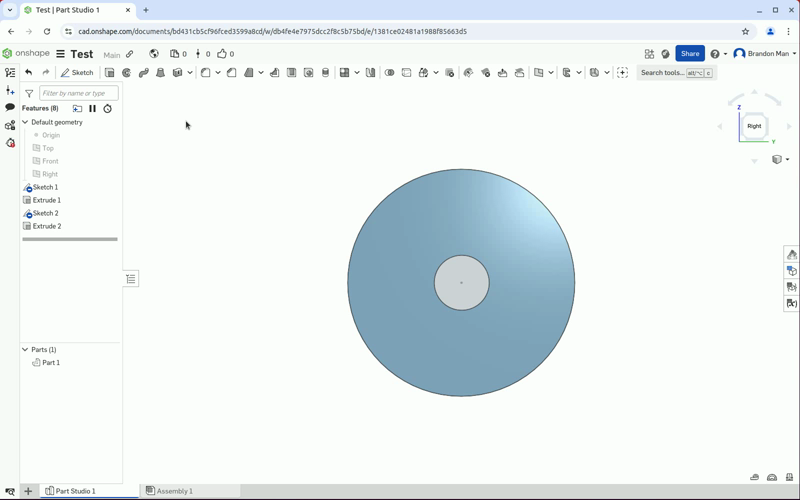
key(shift+7)
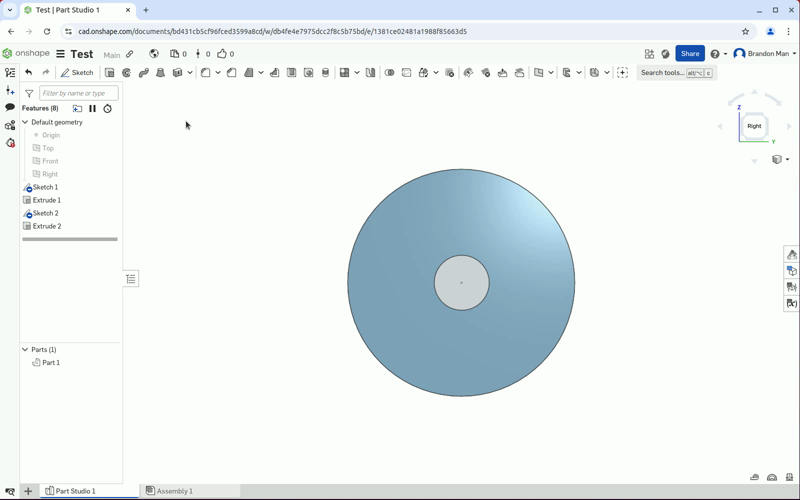
key(right, 2)
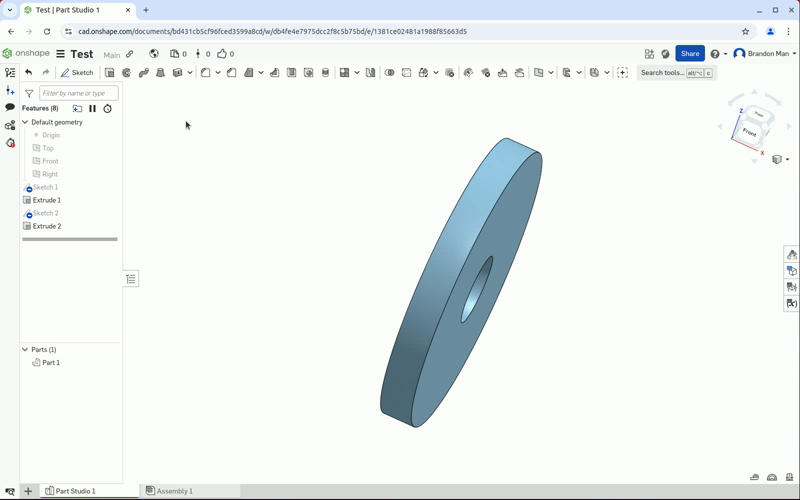
key(down, 2)
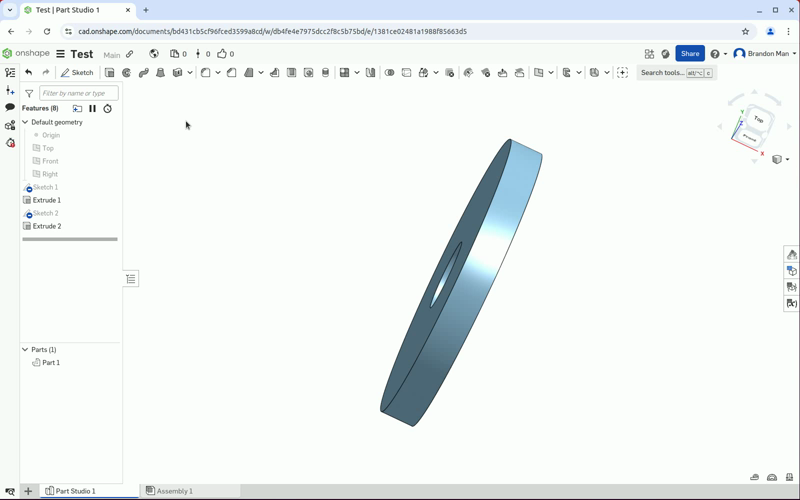
key(up, 2)
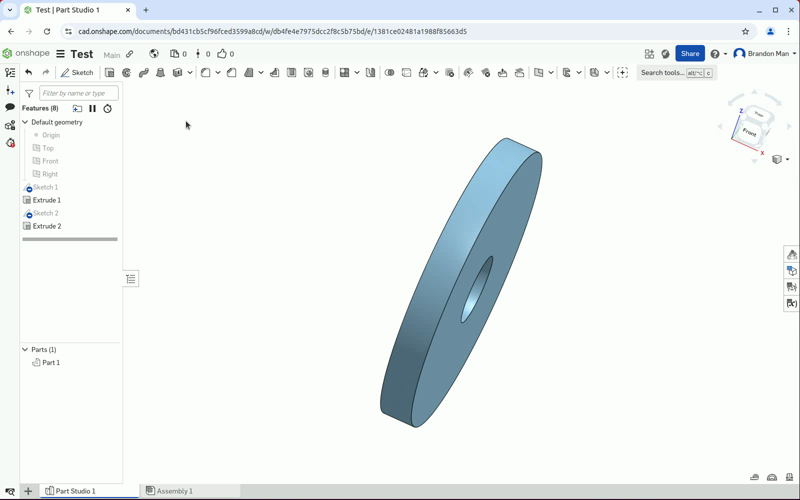
key(left, 2)
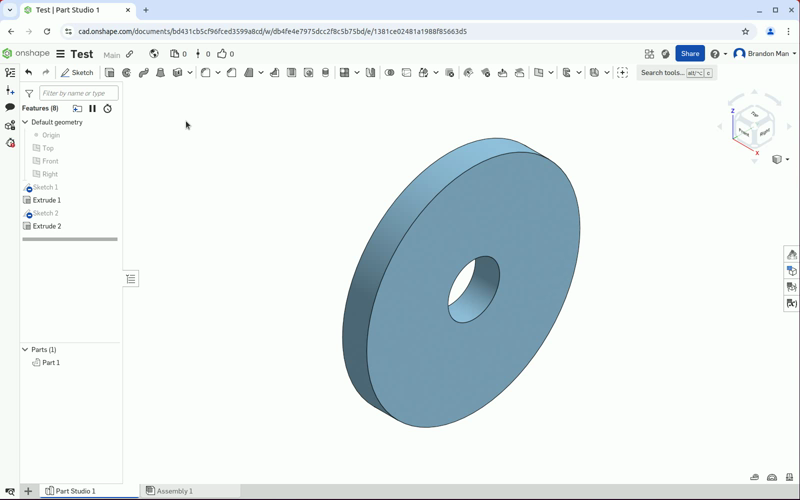
mouse_move(73, 189)
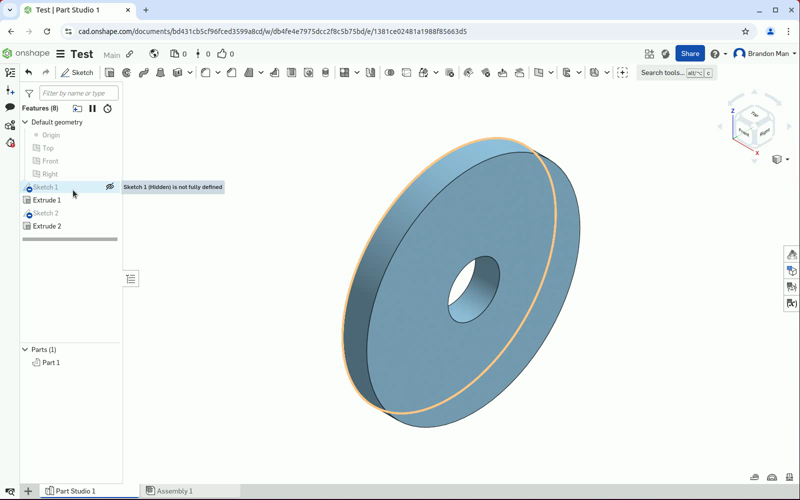
click(73, 189)